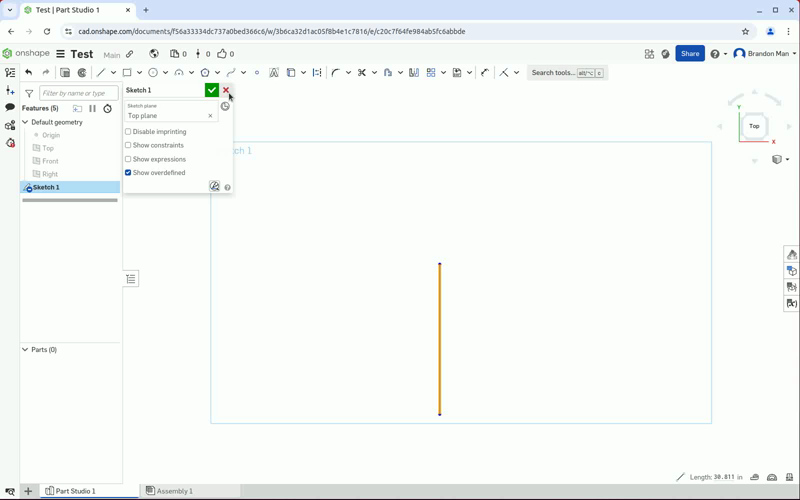
key(shift+h)
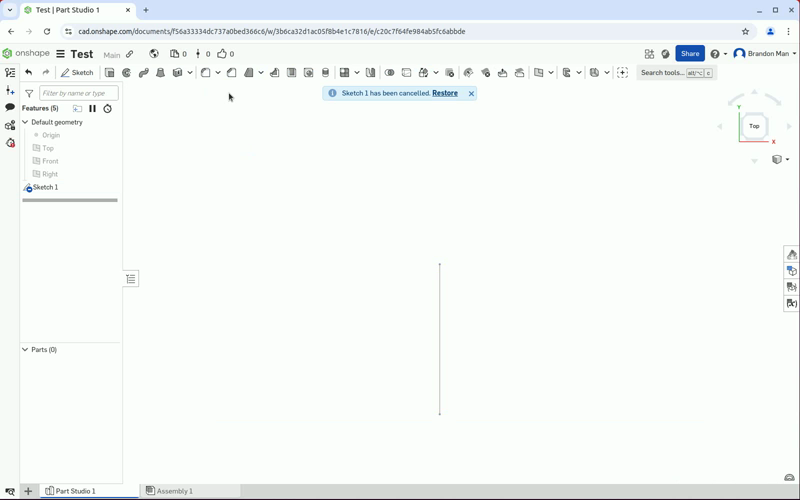
key(shift+s)
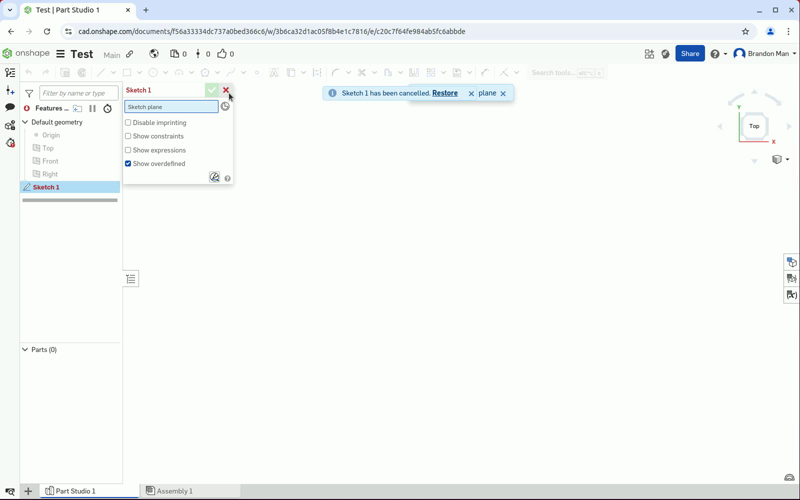
mouse_move(73, 150)
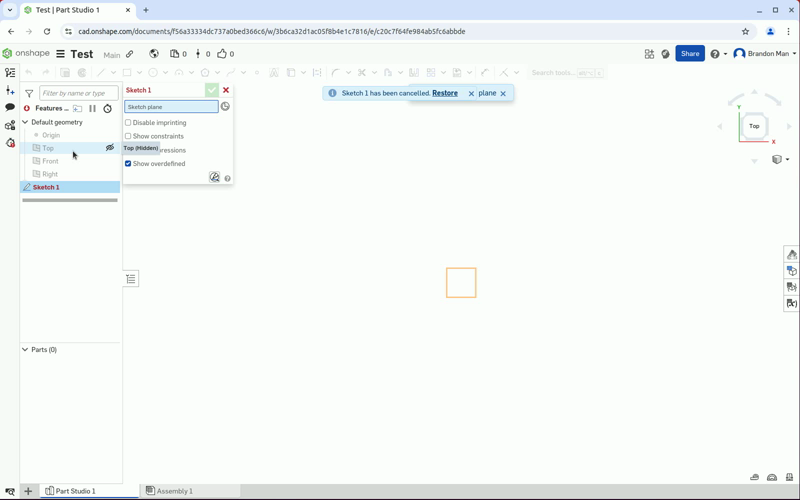
click(73, 150)
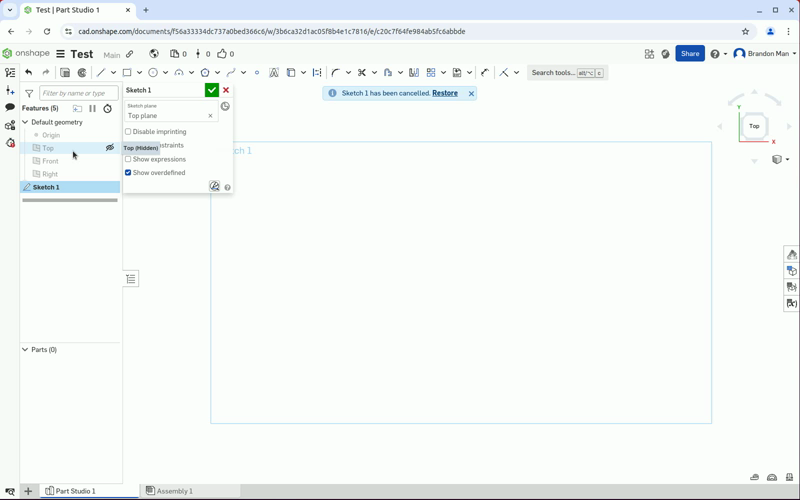
mouse_move(73, 352)
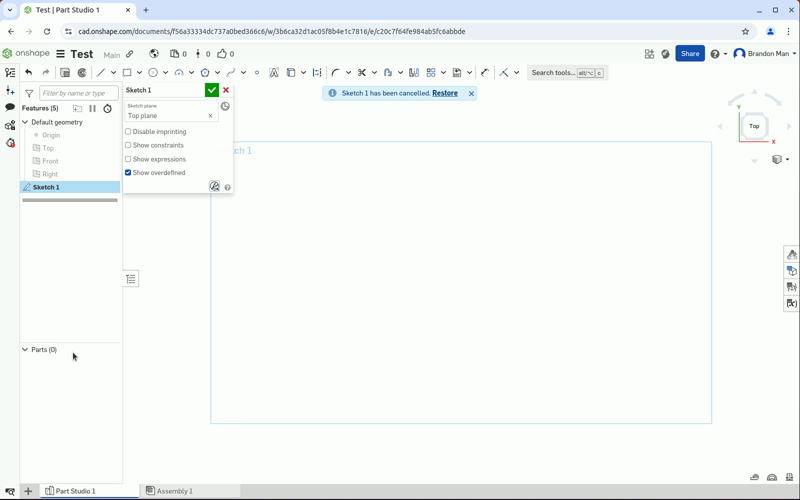
key(y)
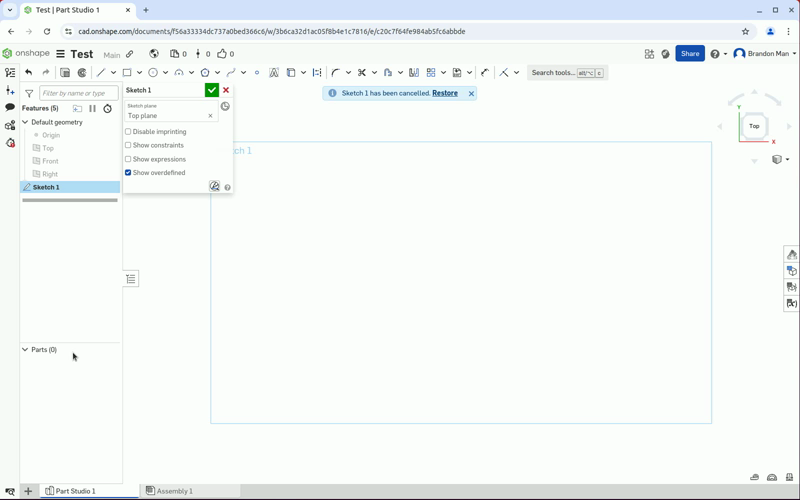
key(l)
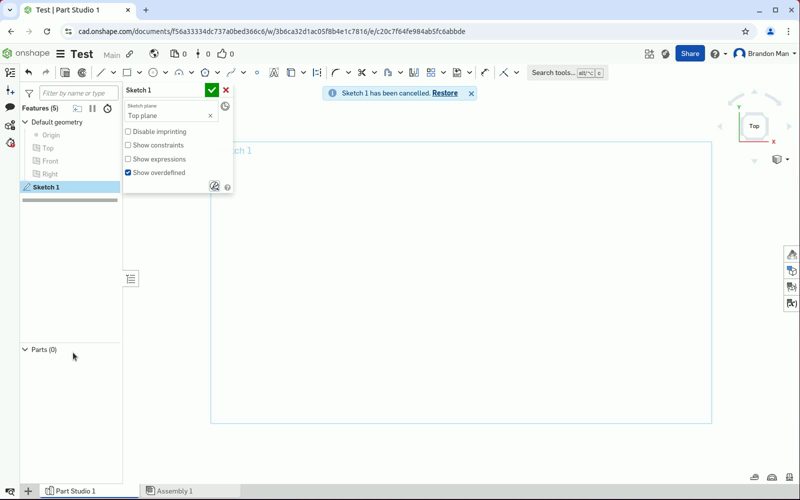
key_down(shift)
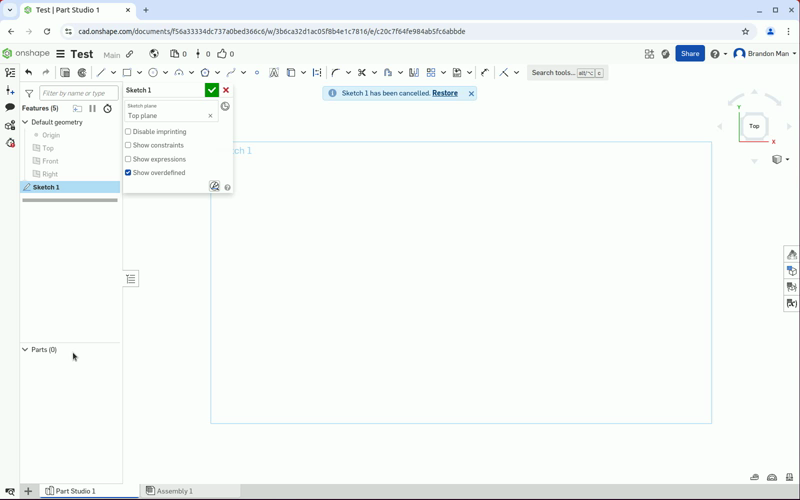
mouse_move(379, 356)
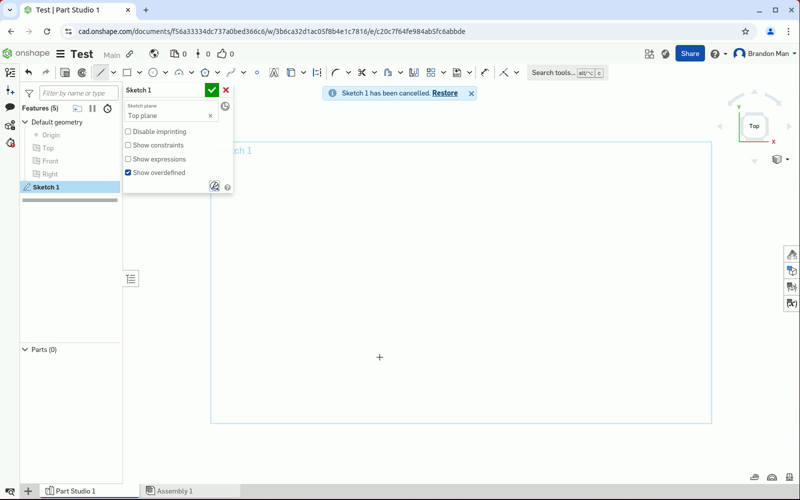
click(379, 356)
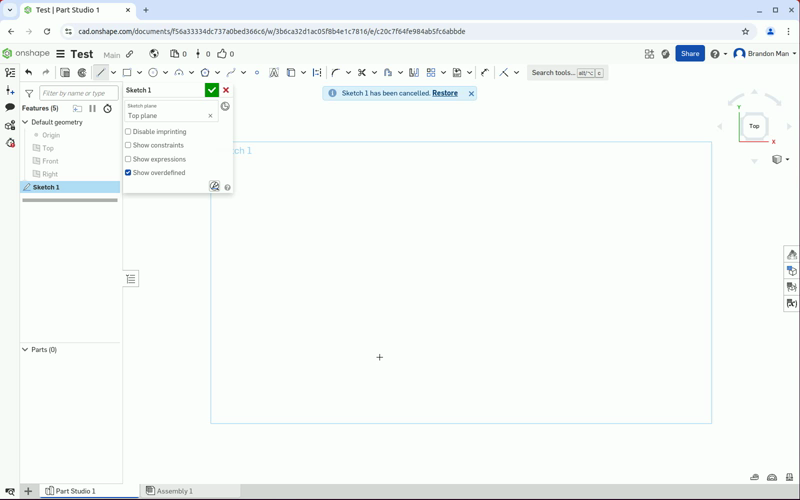
key_up(shift)
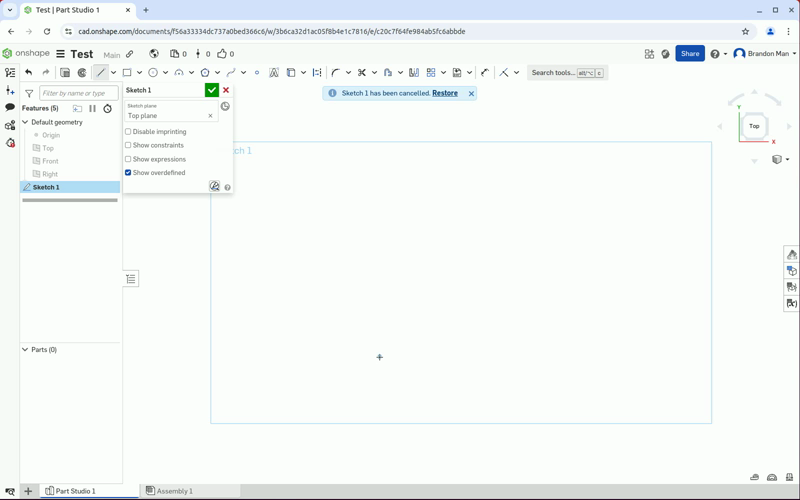
key_down(shift)
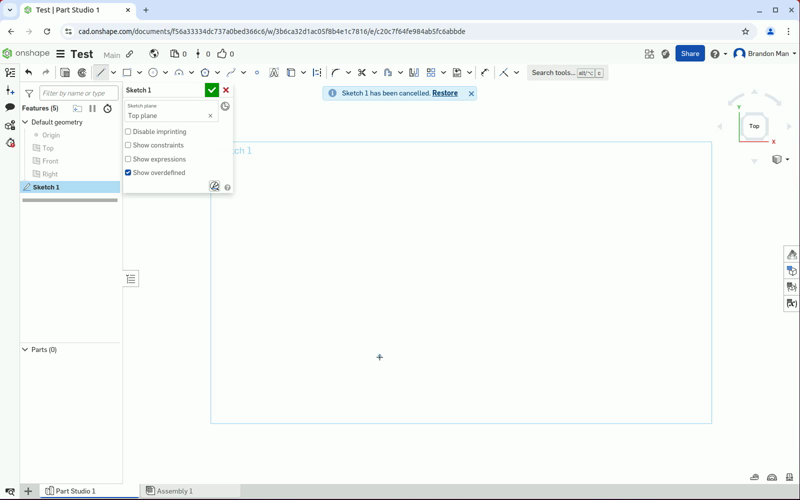
mouse_move(541, 356)
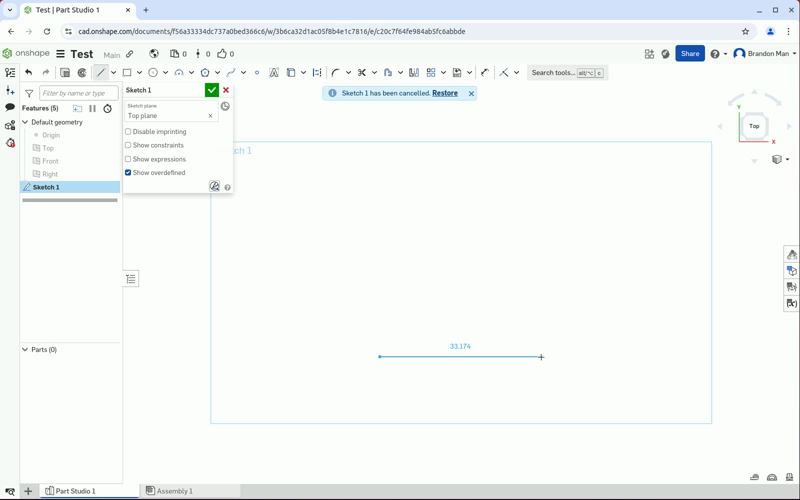
click(541, 356)
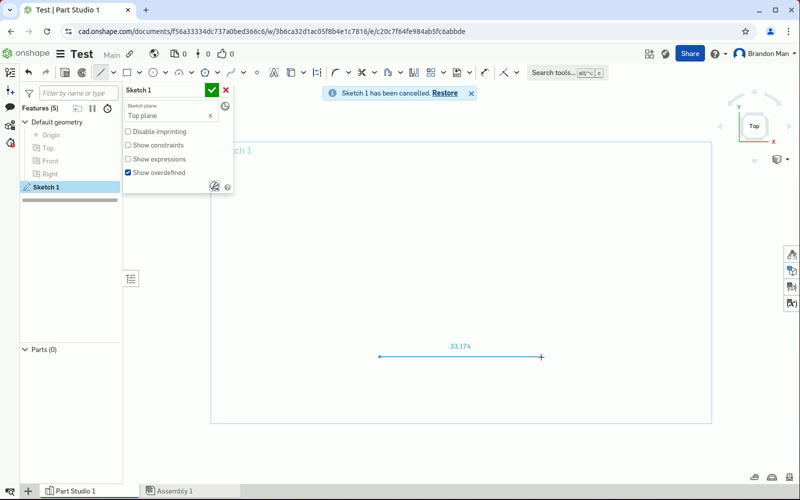
key_up(shift)
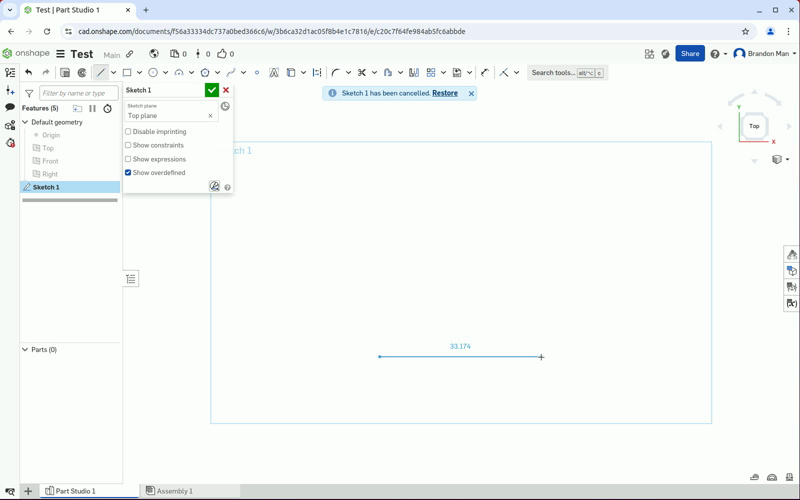
key_down(shift)
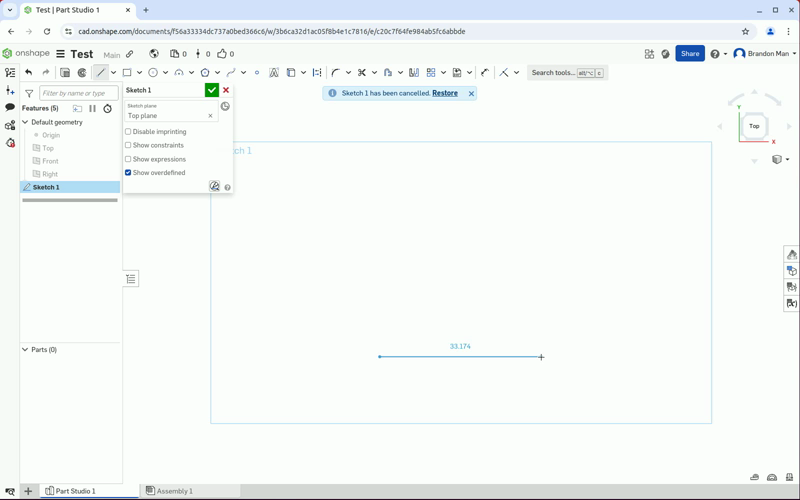
mouse_move(541, 209)
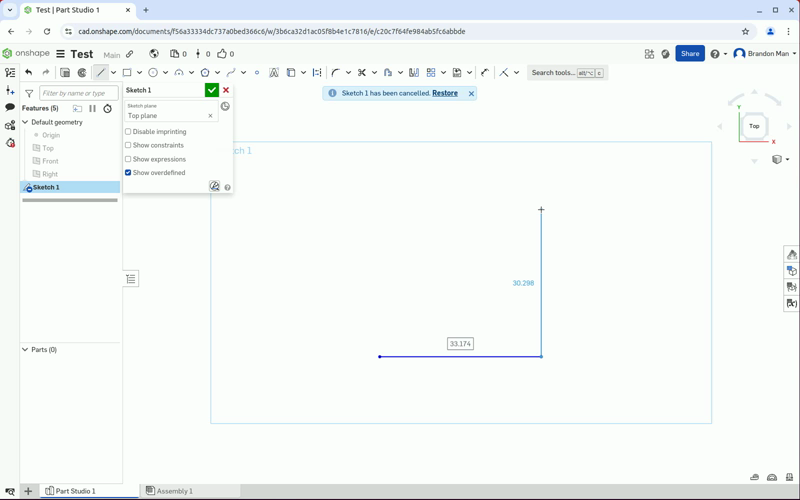
click(541, 209)
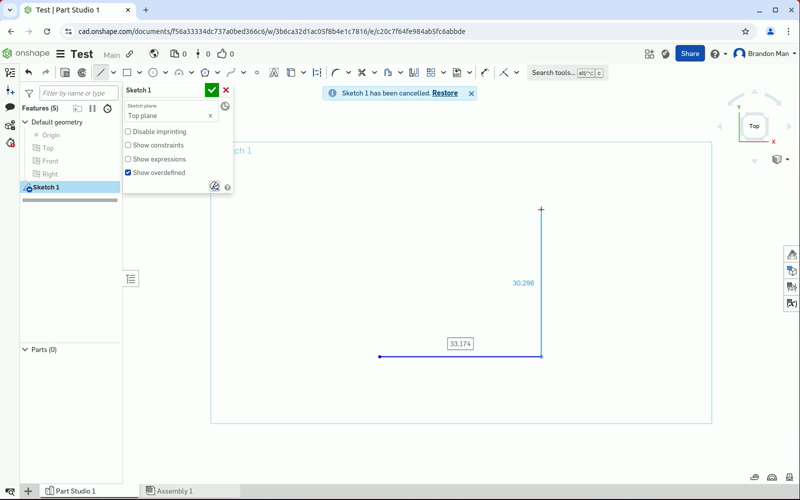
key_up(shift)
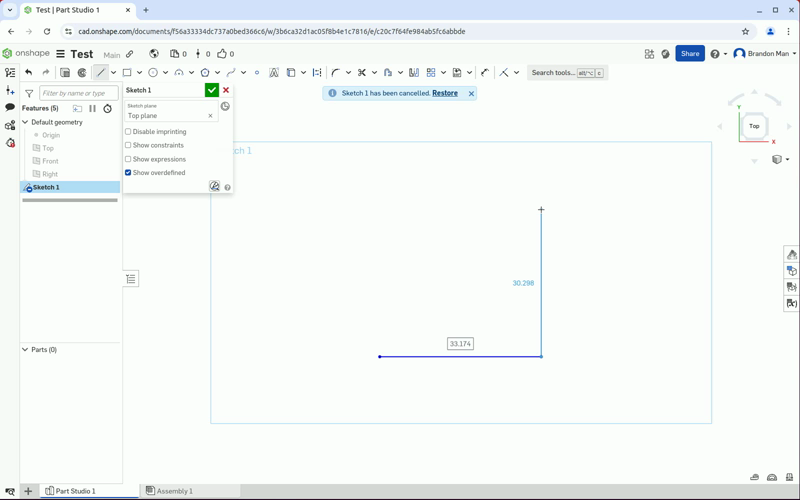
key_down(shift)
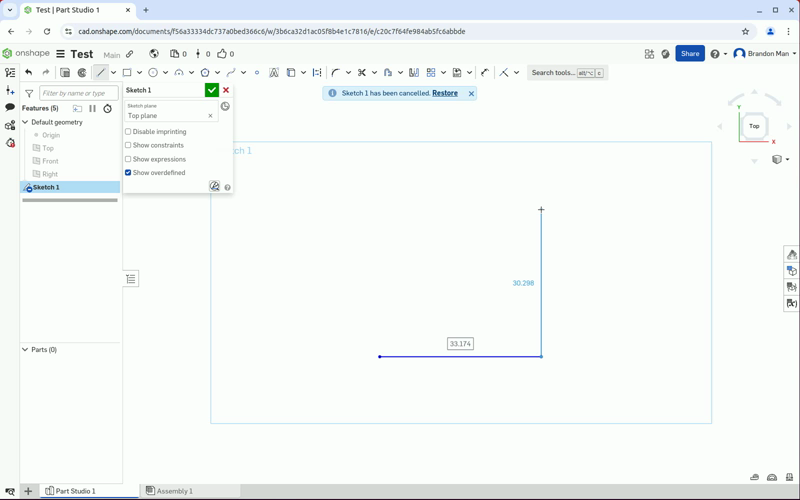
mouse_move(379, 209)
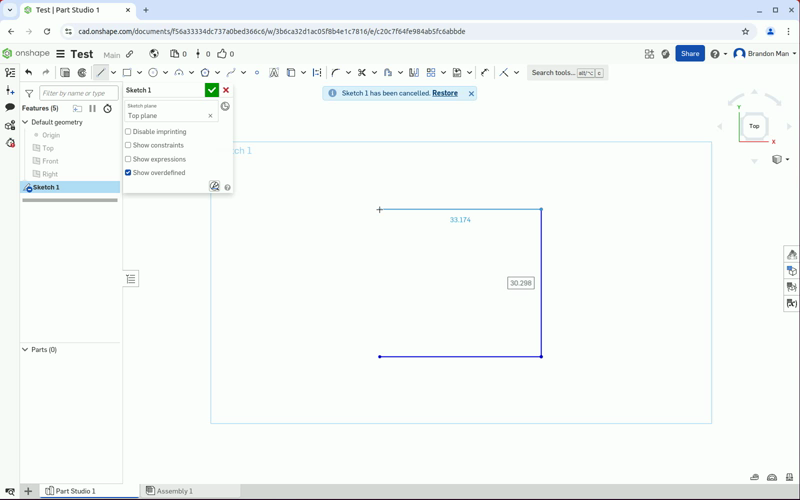
click(379, 209)
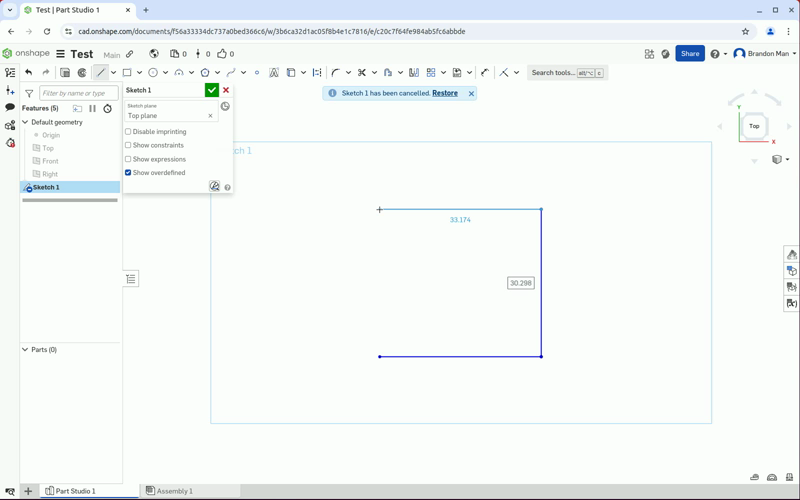
key_up(shift)
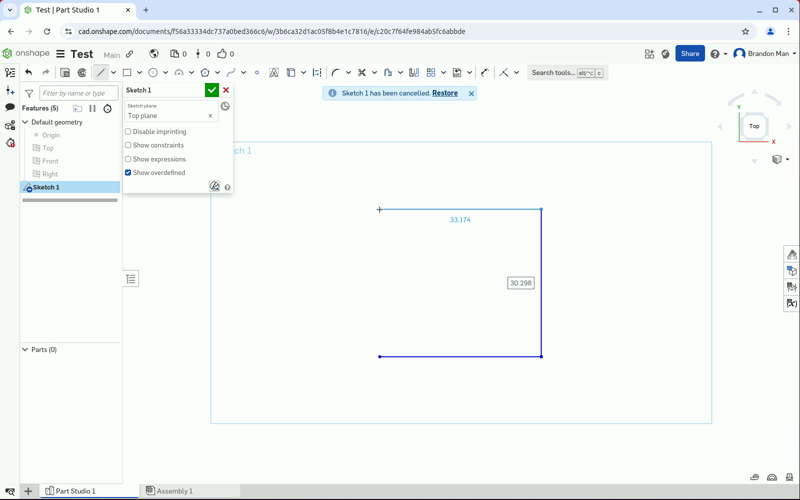
key_down(shift)
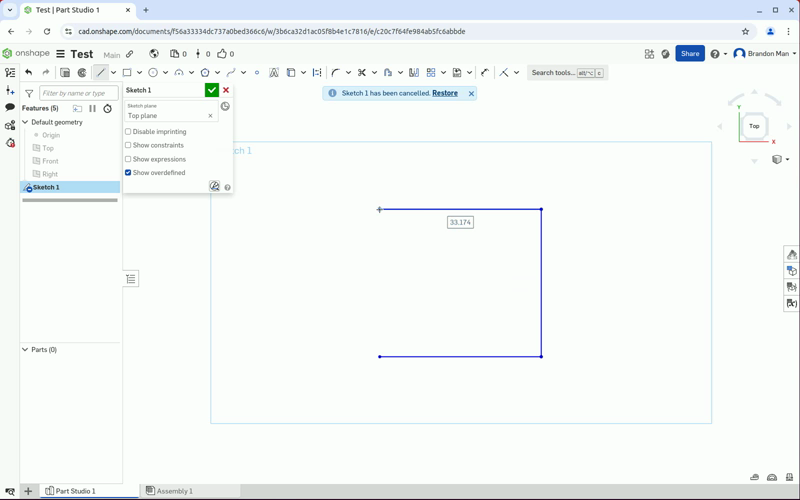
mouse_move(379, 356)
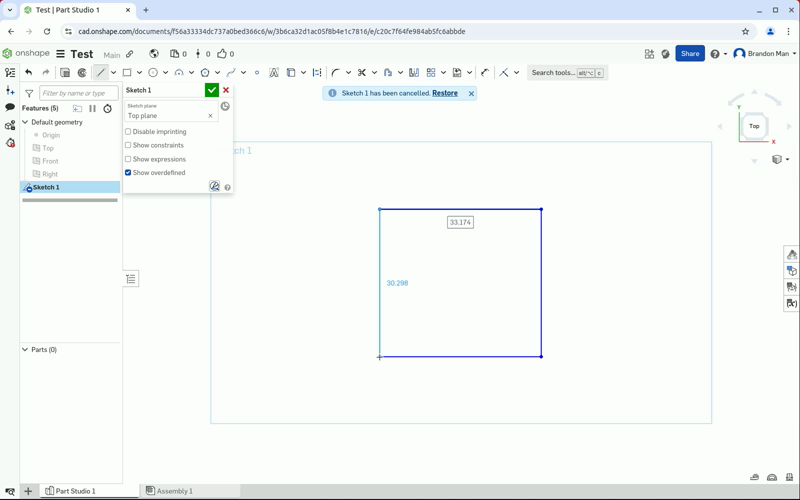
key_up(shift)
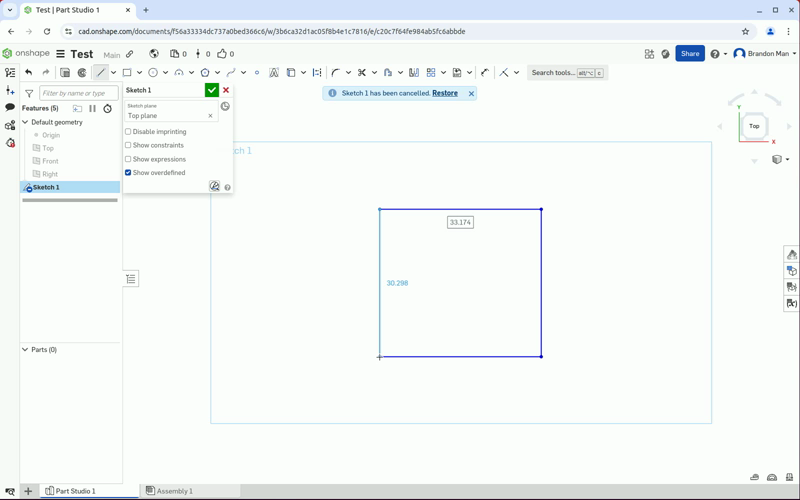
click(379, 356)
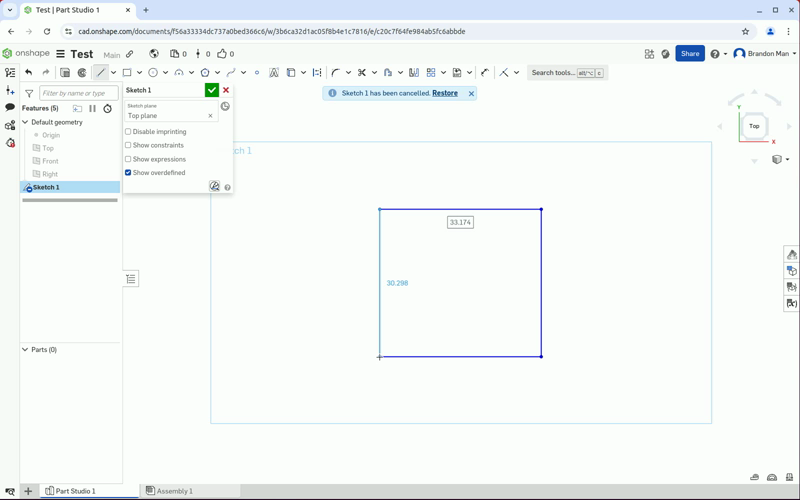
key(esc)
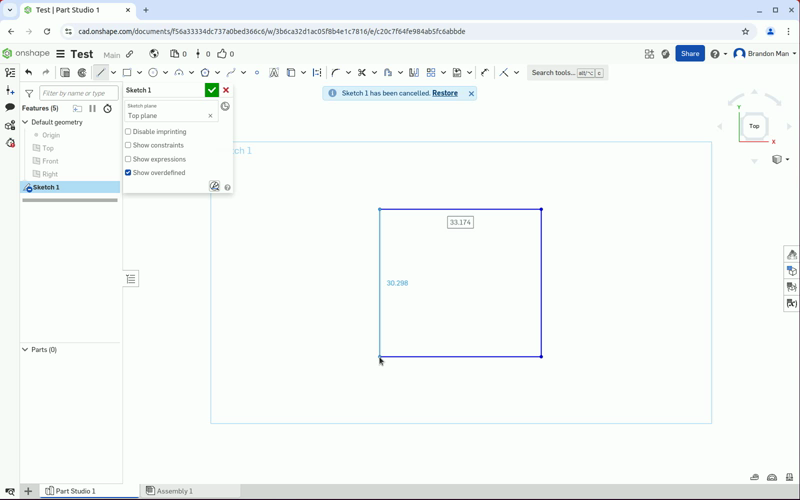
mouse_move(461, 234)
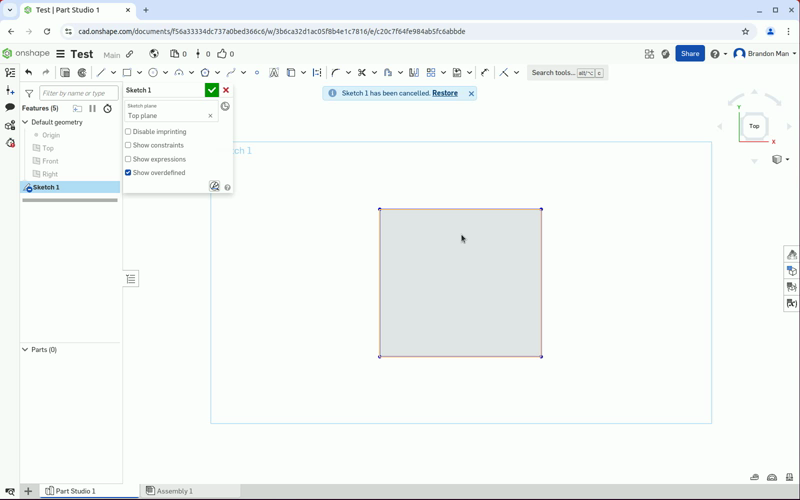
click(461, 234)
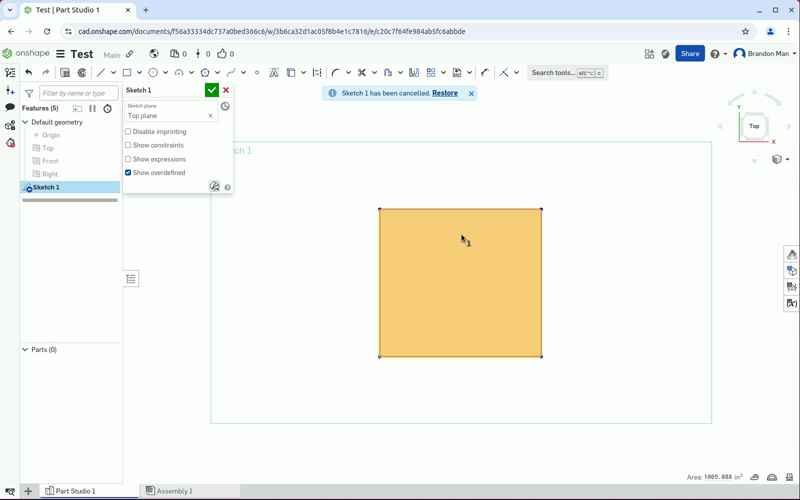
mouse_move(73, 352)
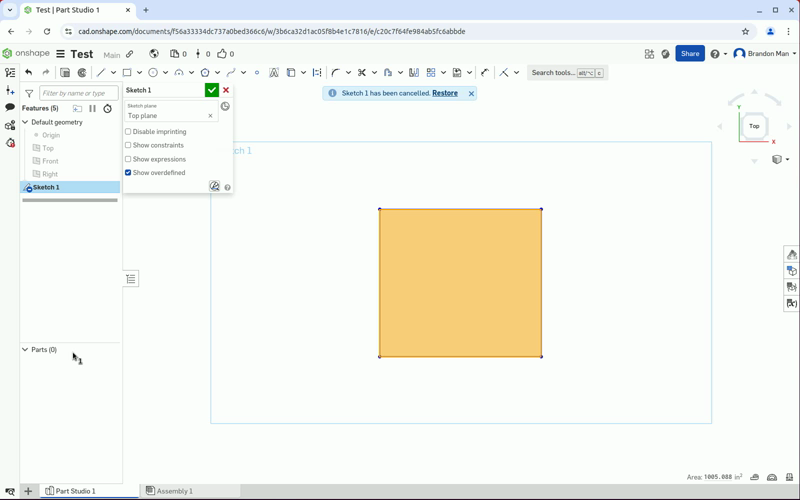
key(shift+y)
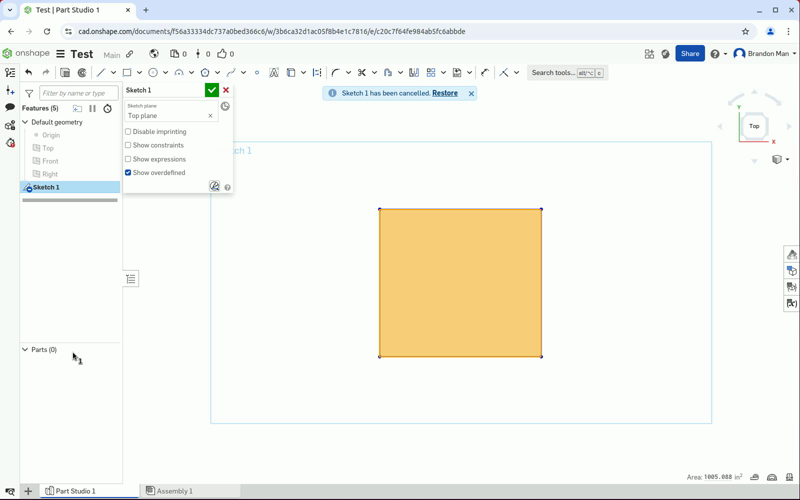
key(shift+e)
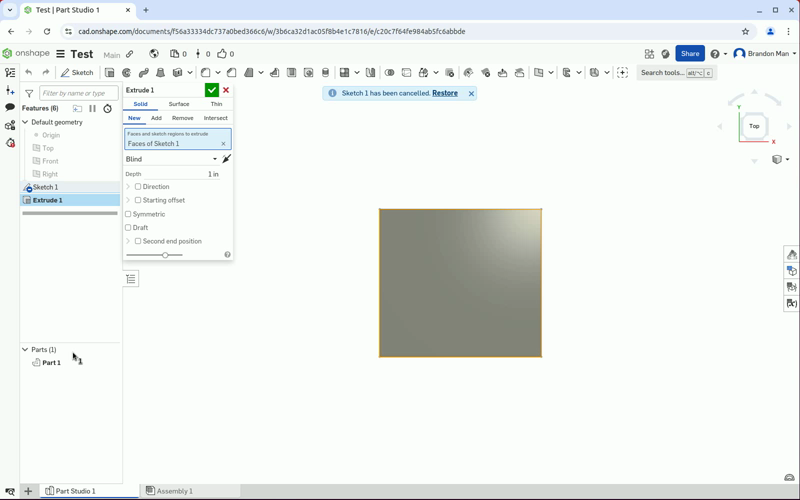
mouse_move(143, 106)
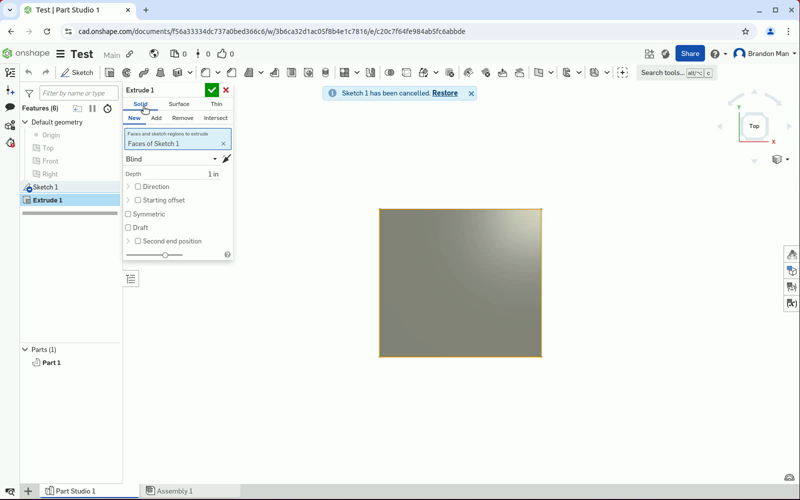
click(143, 106)
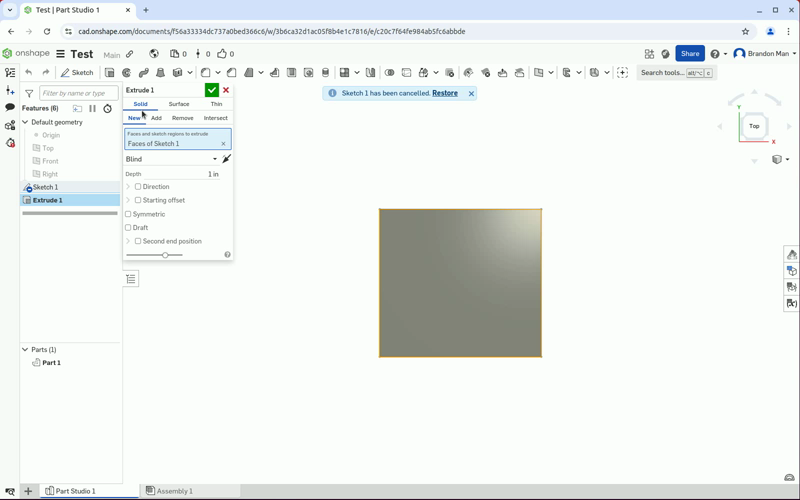
mouse_move(137, 120)
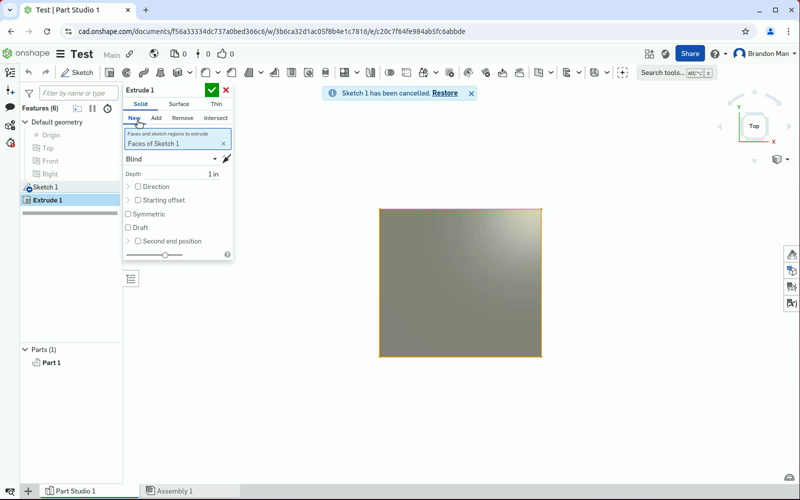
click(137, 120)
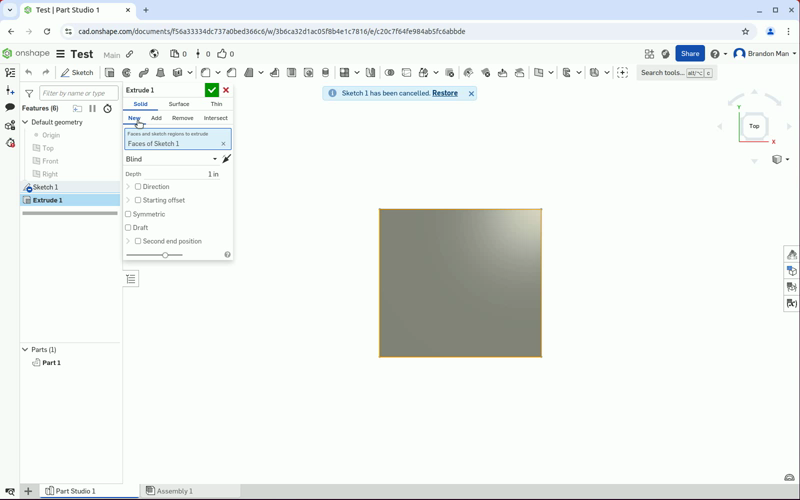
key(tab, 4)
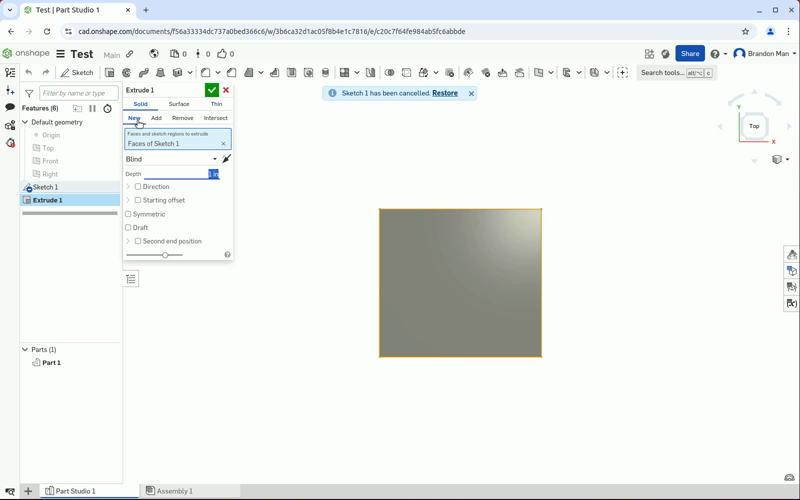
text(2.407)
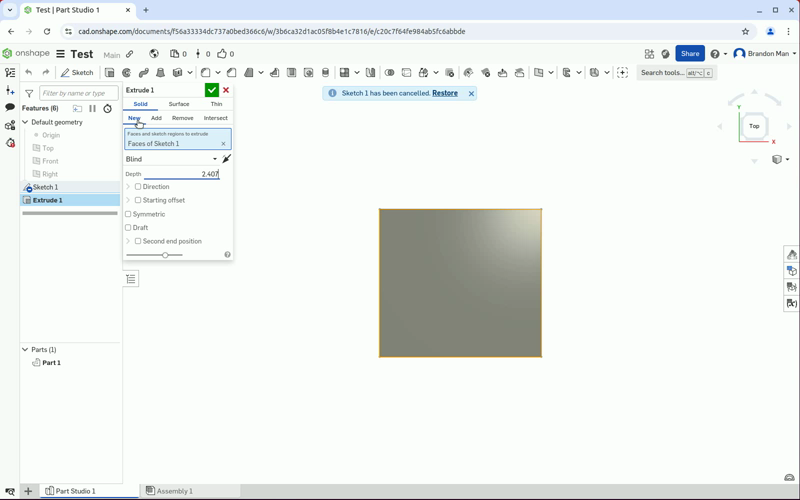
key(enter)
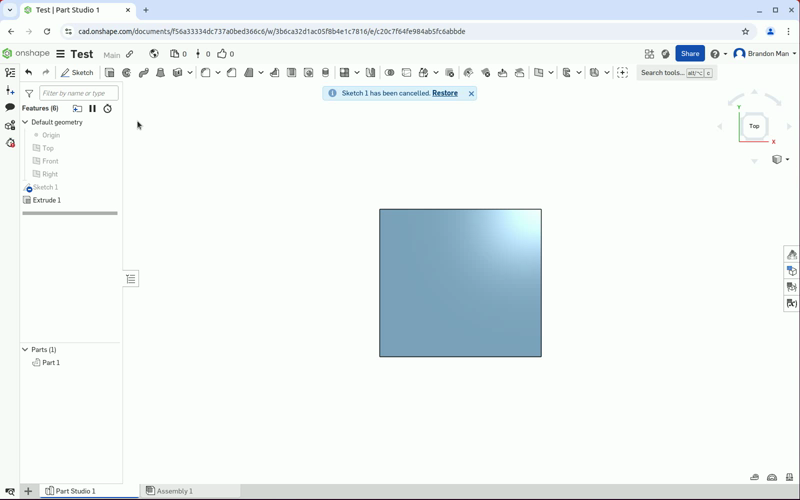
key(shift+h)
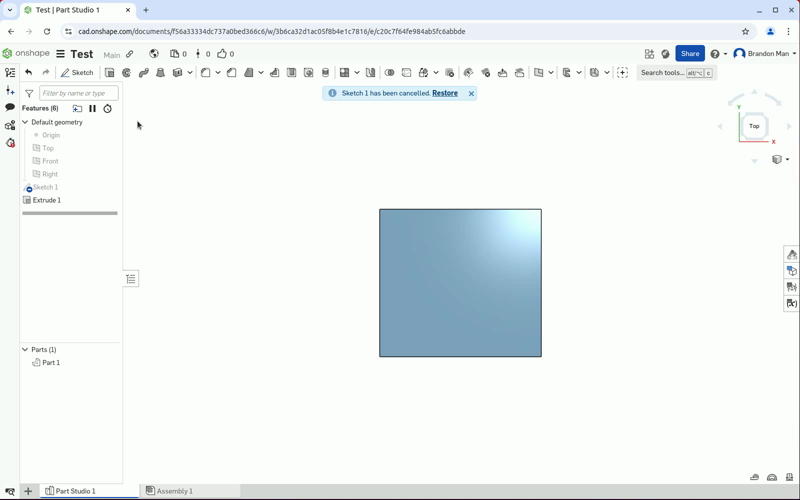
key(shift+h)
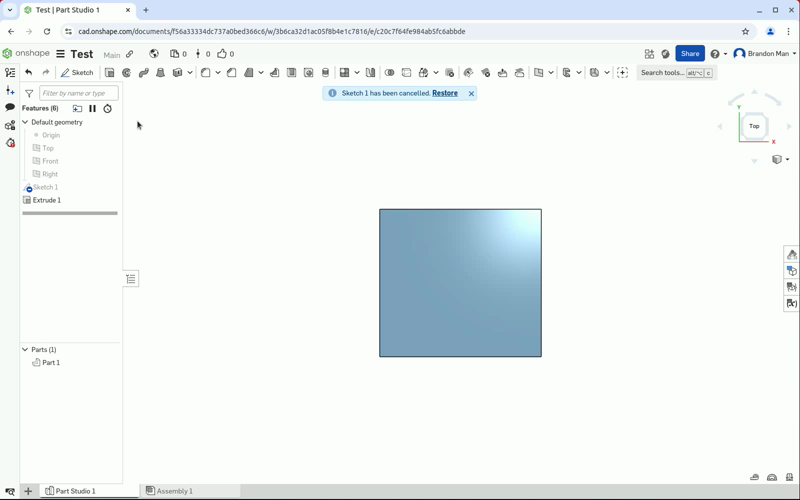
mouse_move(73, 189)
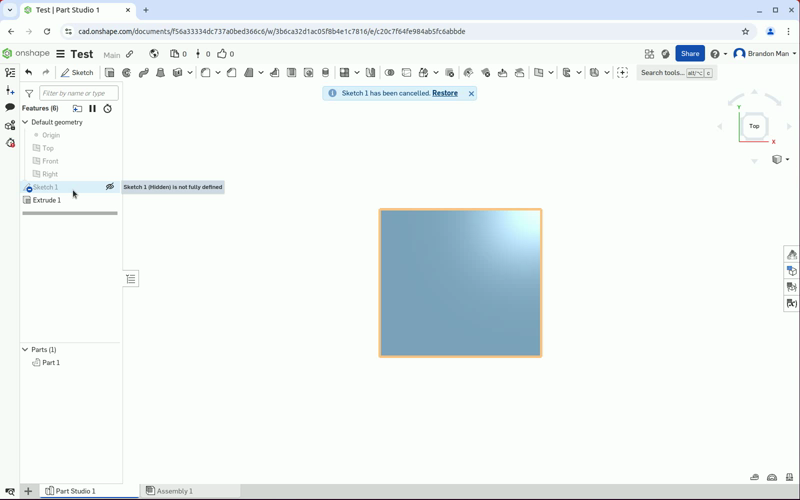
click(73, 189)
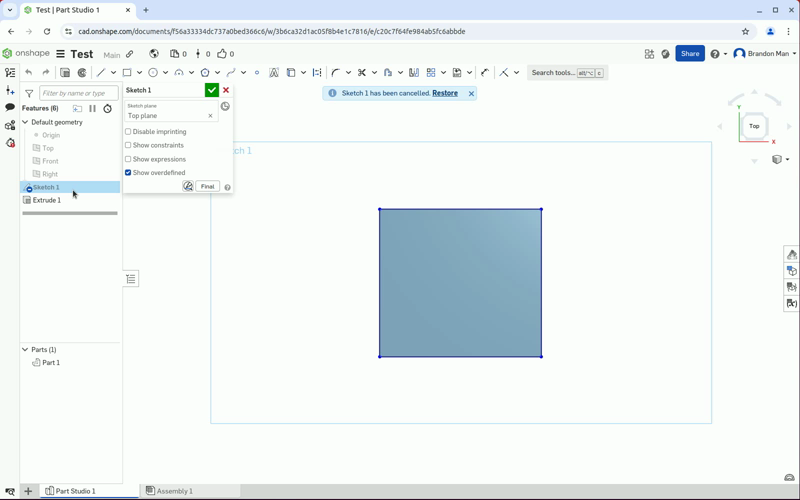
mouse_move(229, 92)
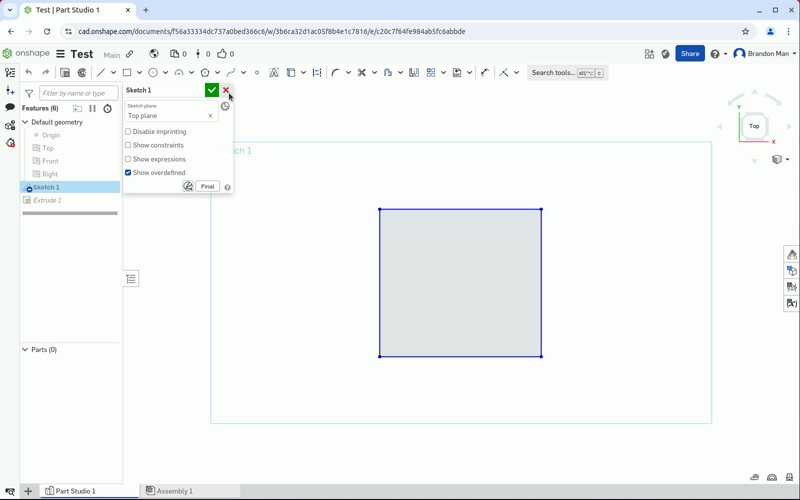
click(229, 92)
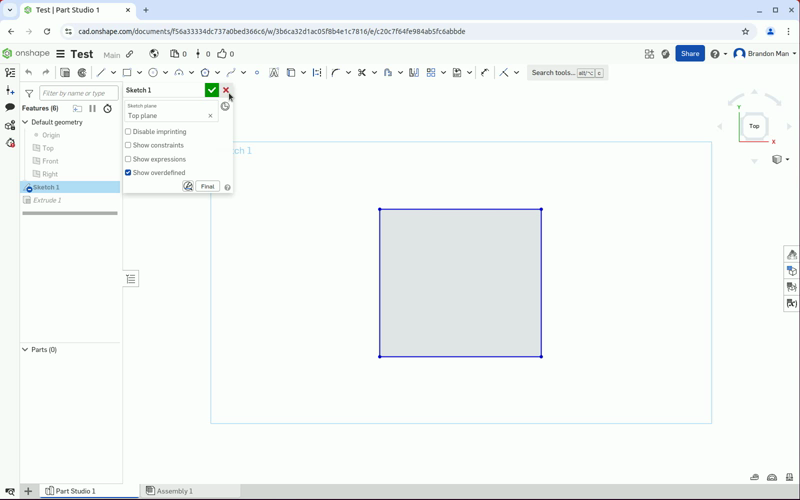
key(shift+s)
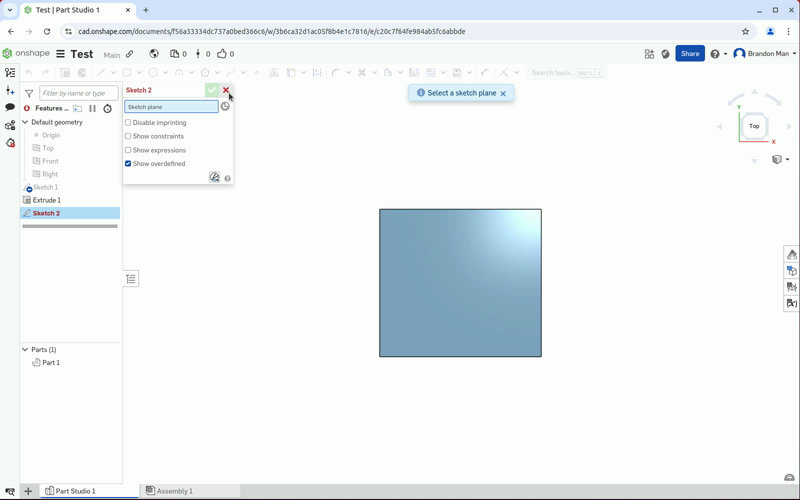
mouse_move(73, 150)
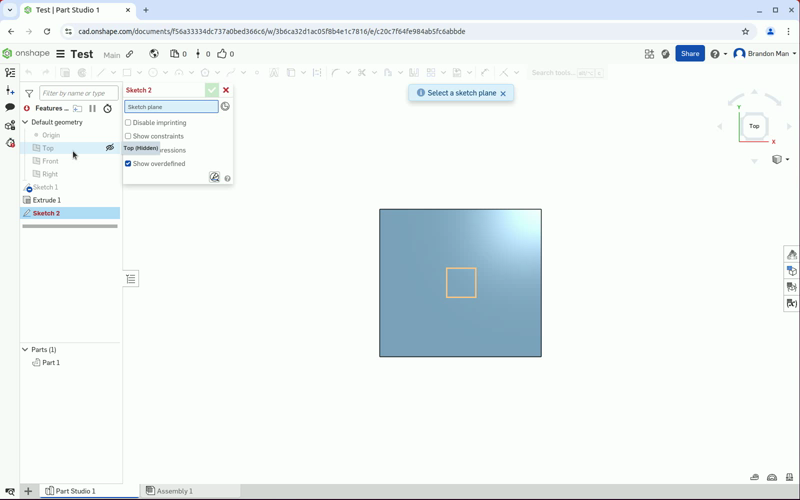
click(73, 150)
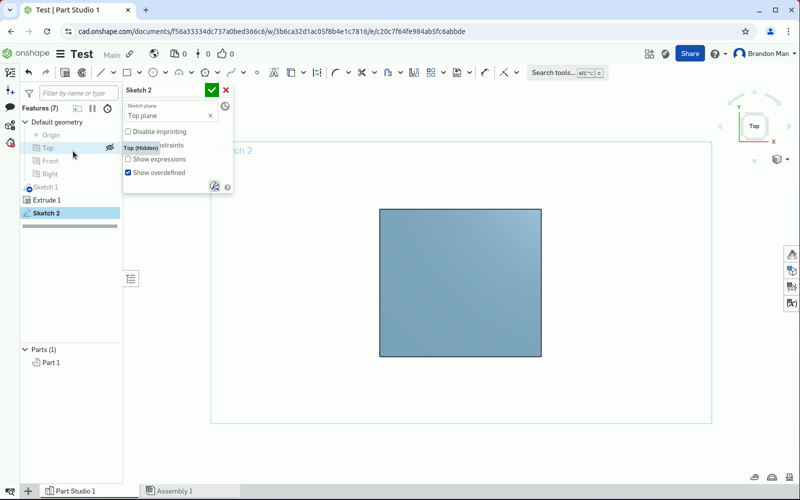
mouse_move(73, 352)
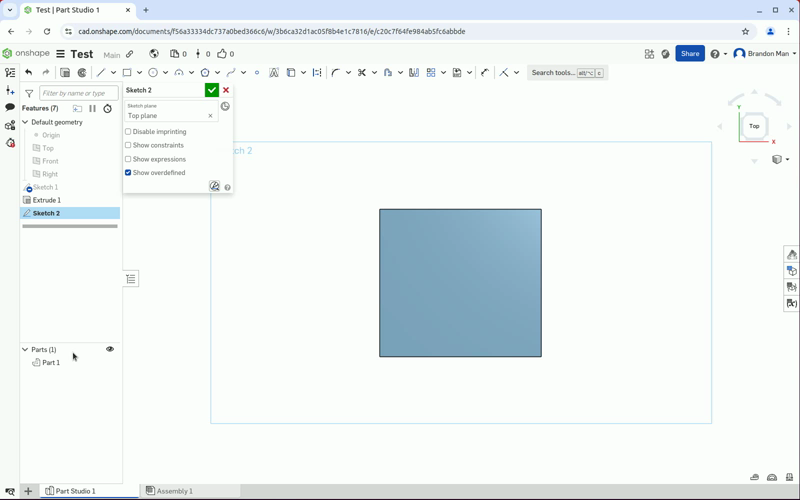
key(y)
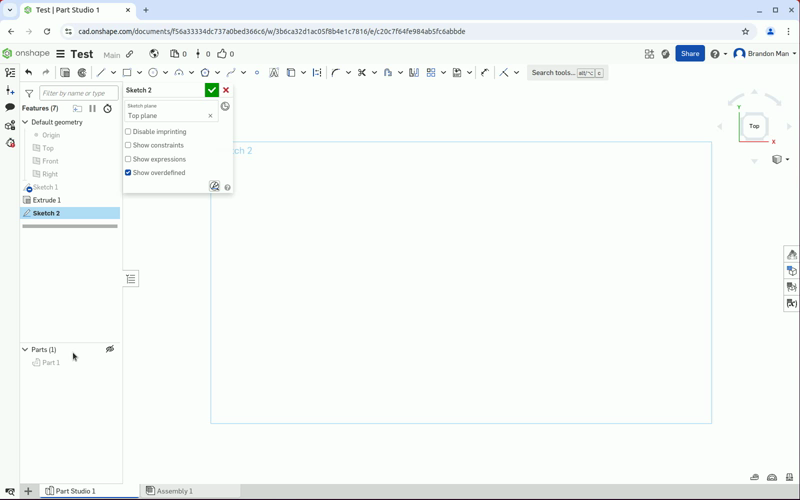
key(c)
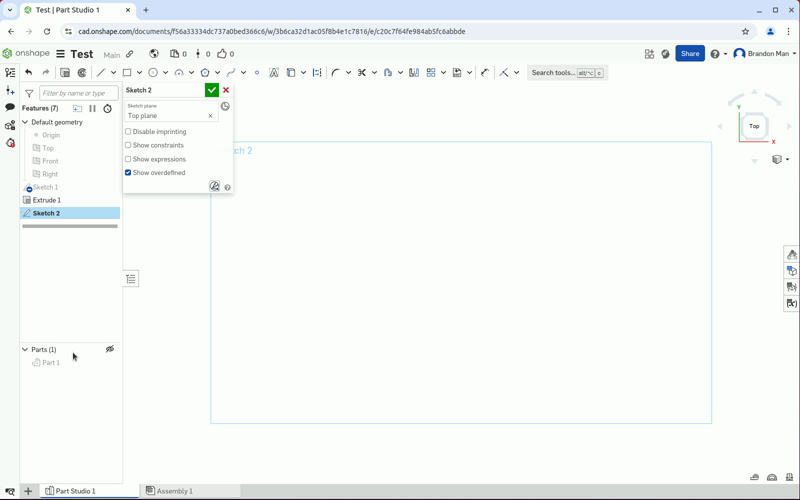
key_down(shift)
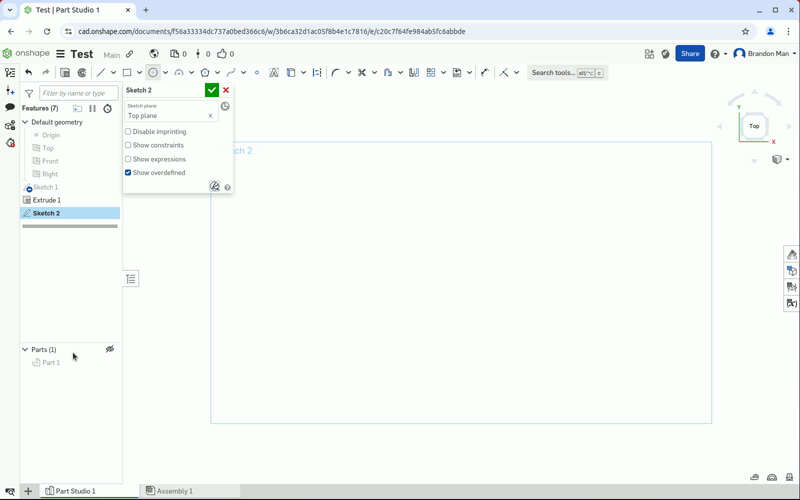
mouse_move(461, 282)
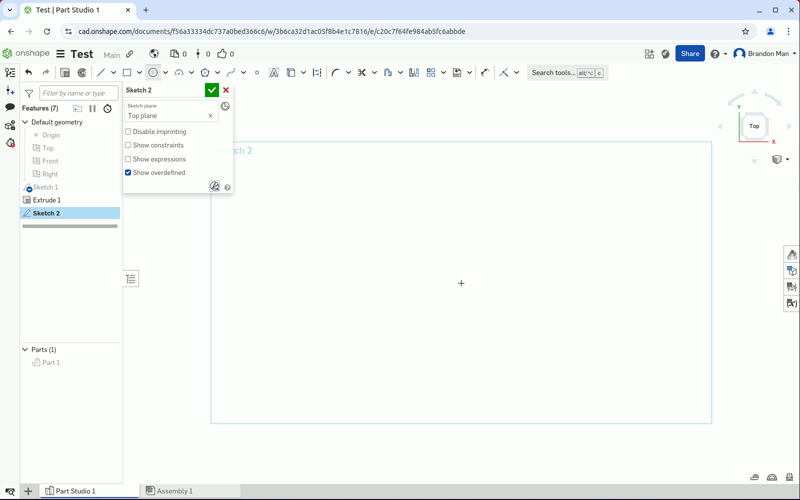
click(461, 282)
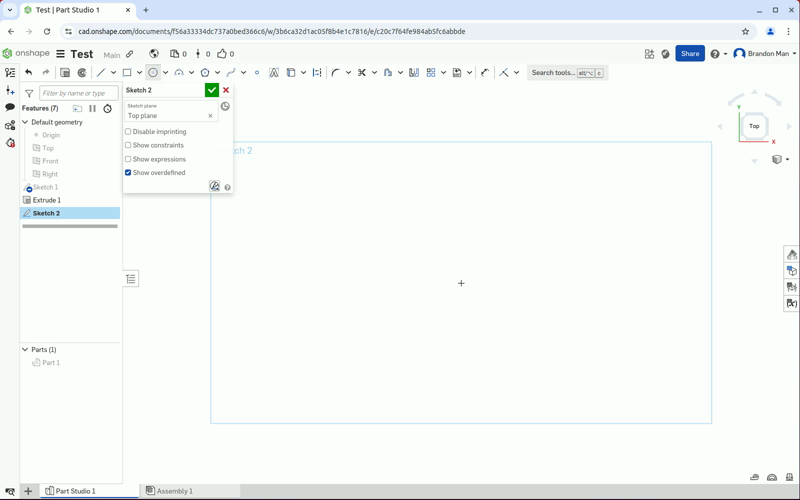
key_up(shift)
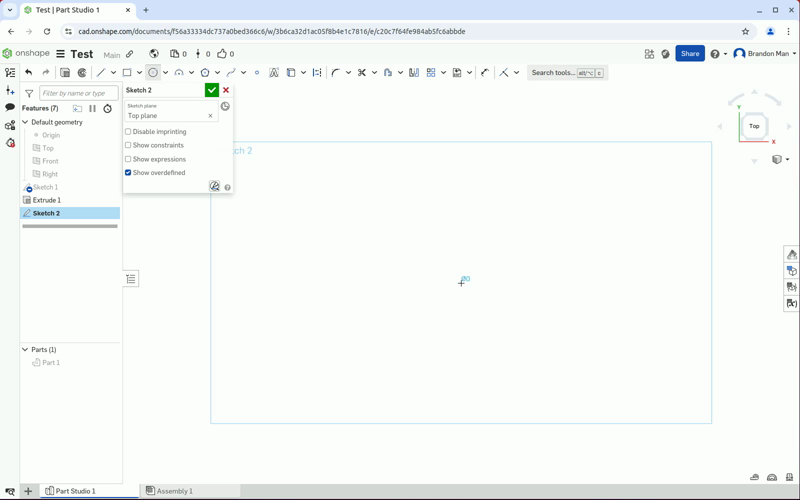
mouse_move(518, 282)
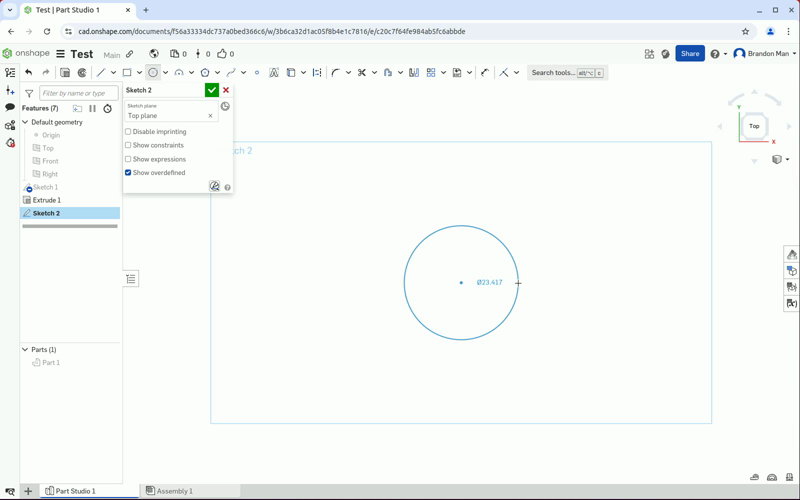
click(518, 282)
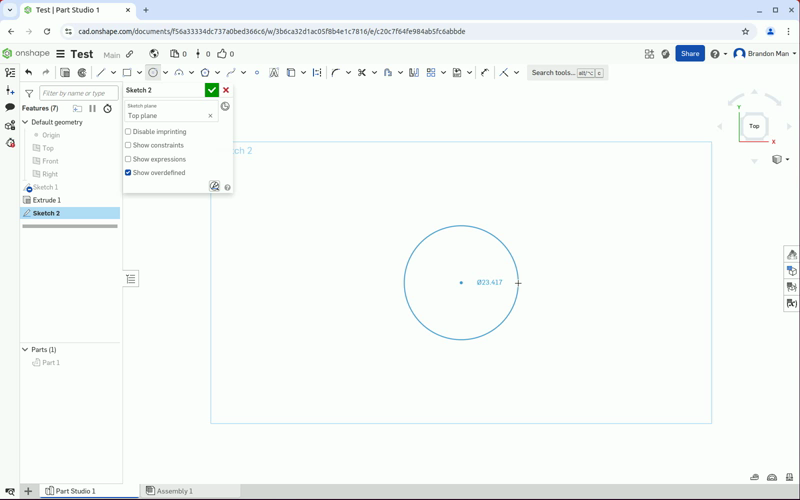
key(esc)
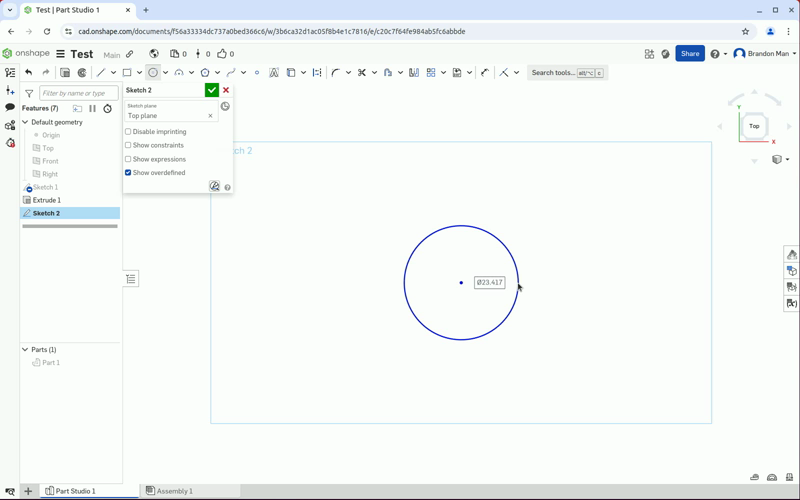
mouse_move(459, 284)
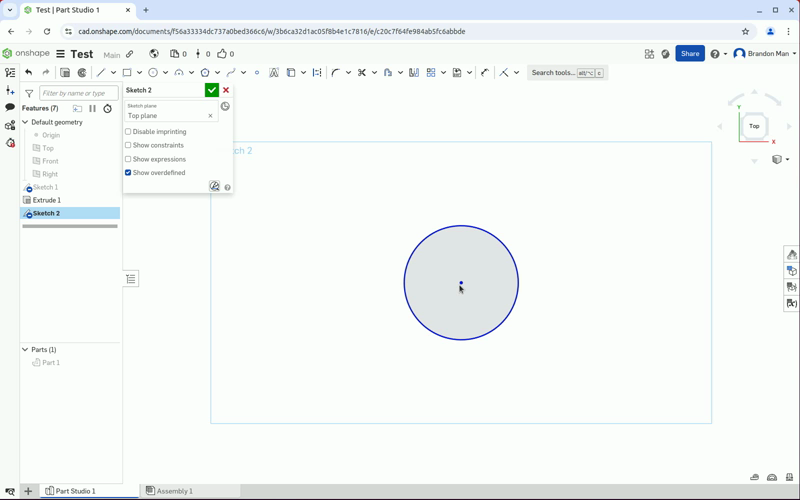
click(459, 284)
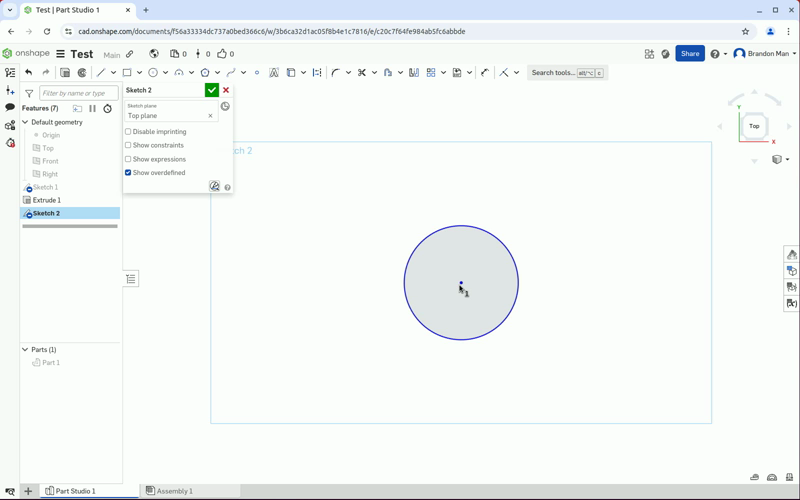
mouse_move(73, 352)
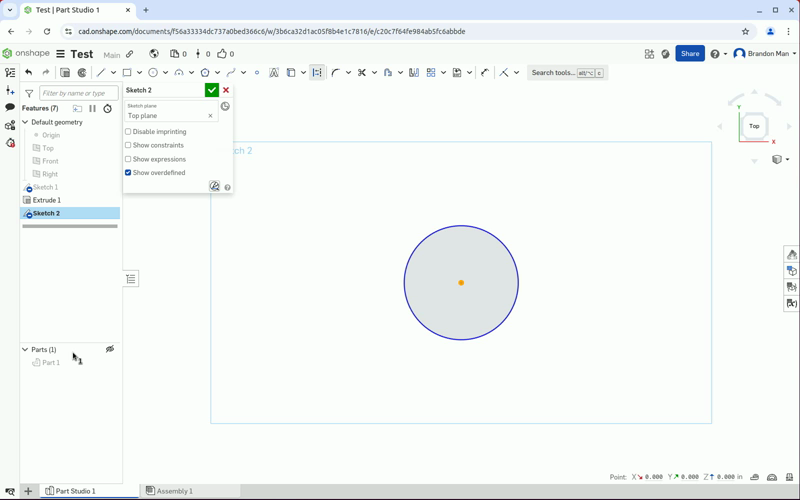
key(shift+y)
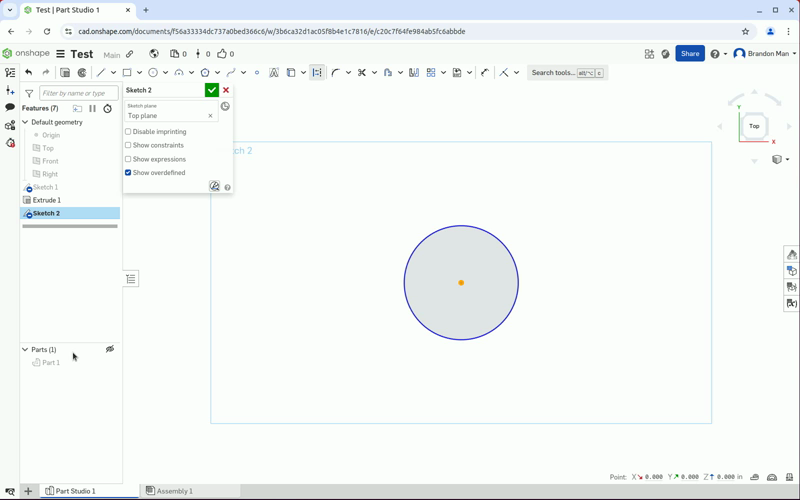
key(shift+e)
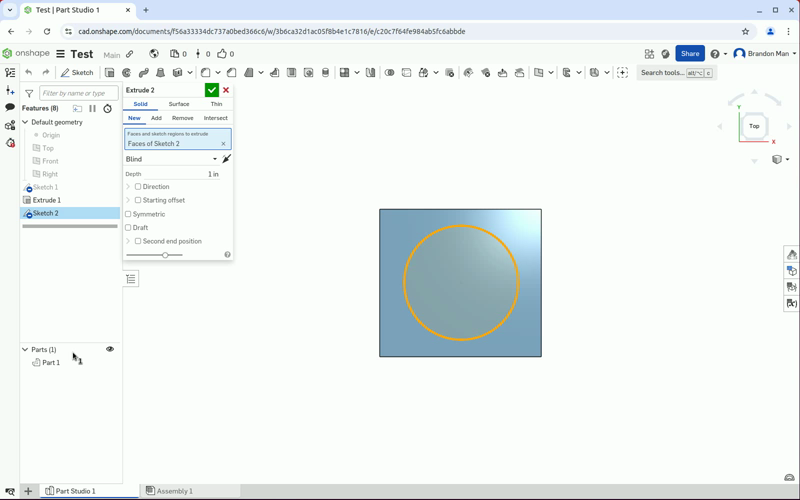
mouse_move(143, 106)
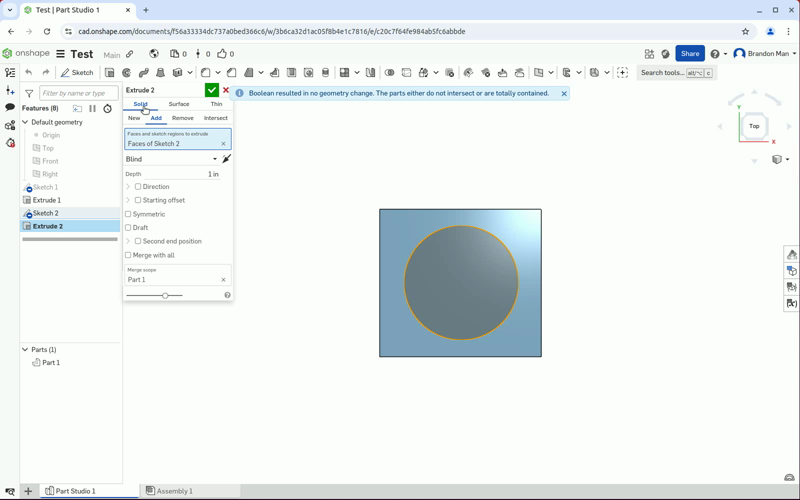
click(143, 106)
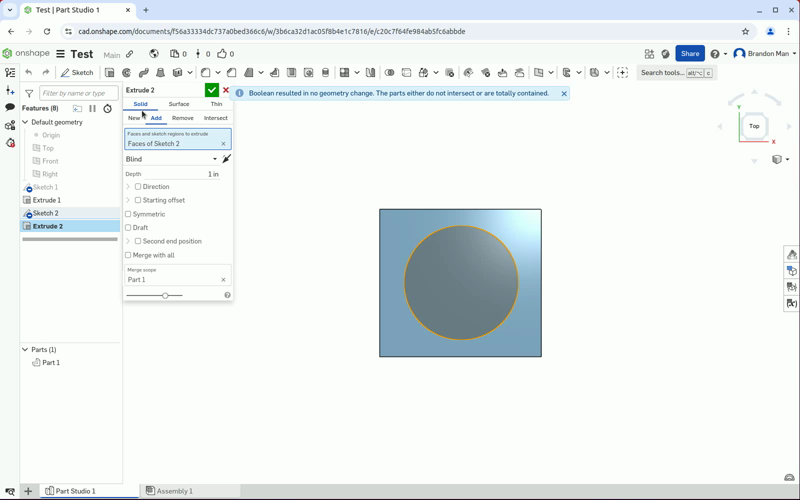
mouse_move(137, 120)
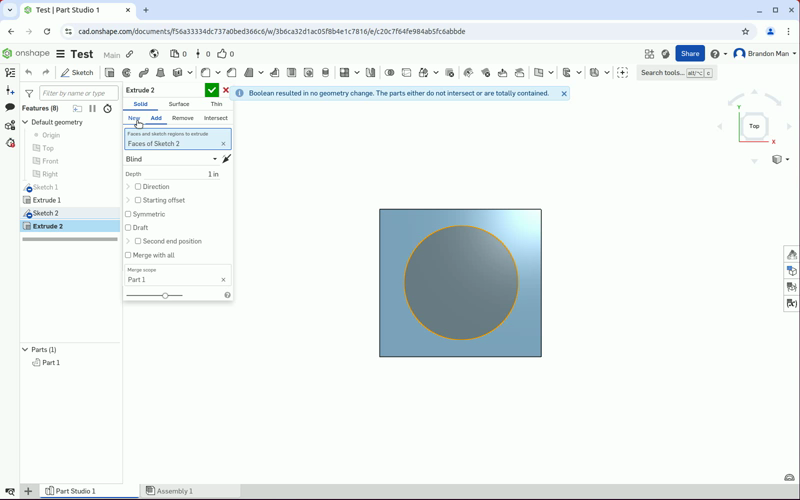
click(137, 120)
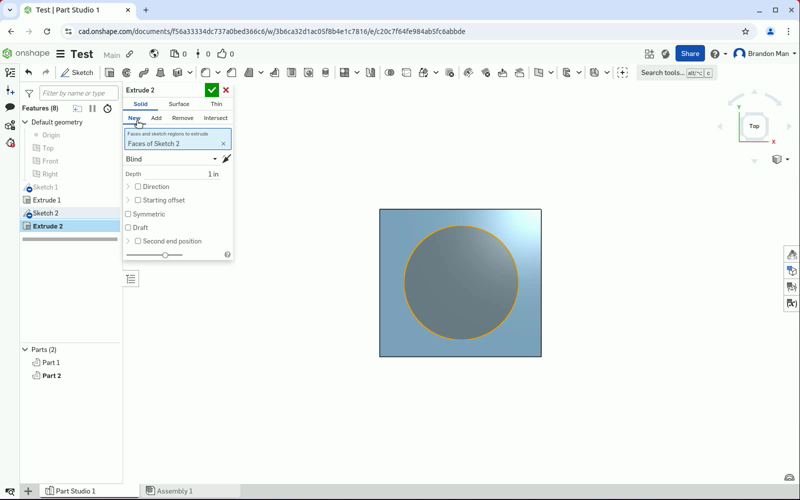
key(tab, 4)
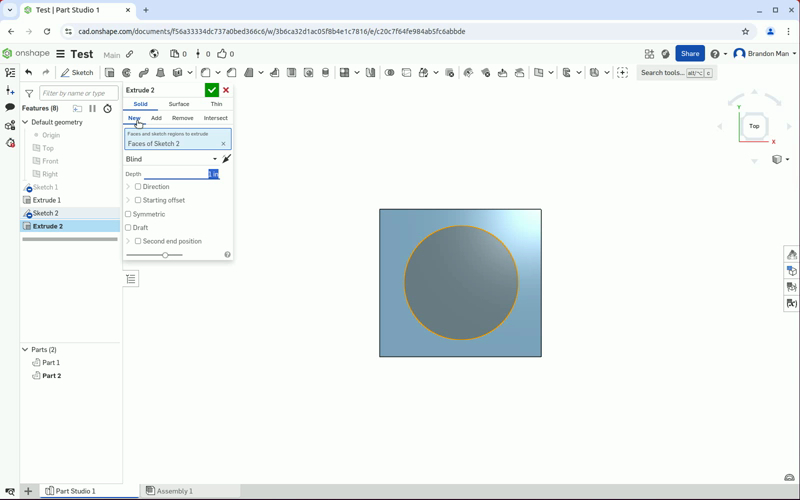
text(23.108)
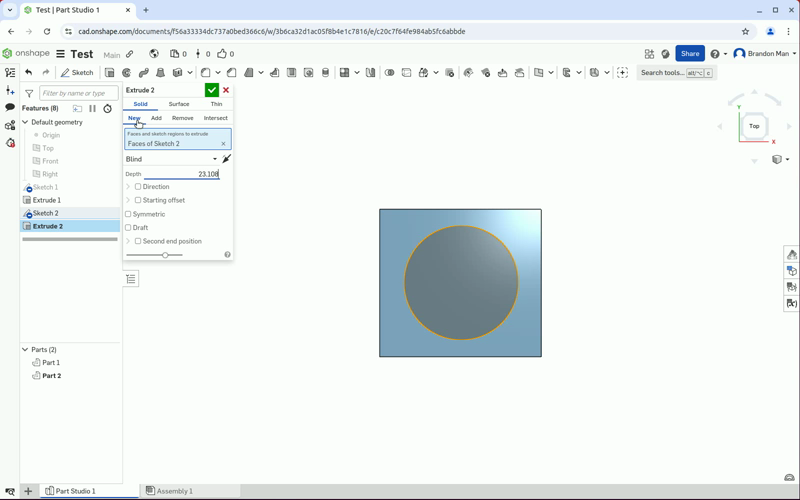
key(enter)
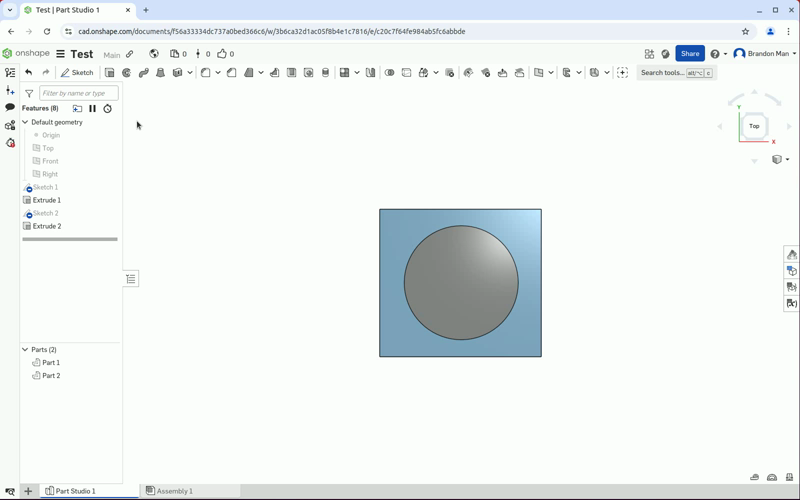
key(shift+h)
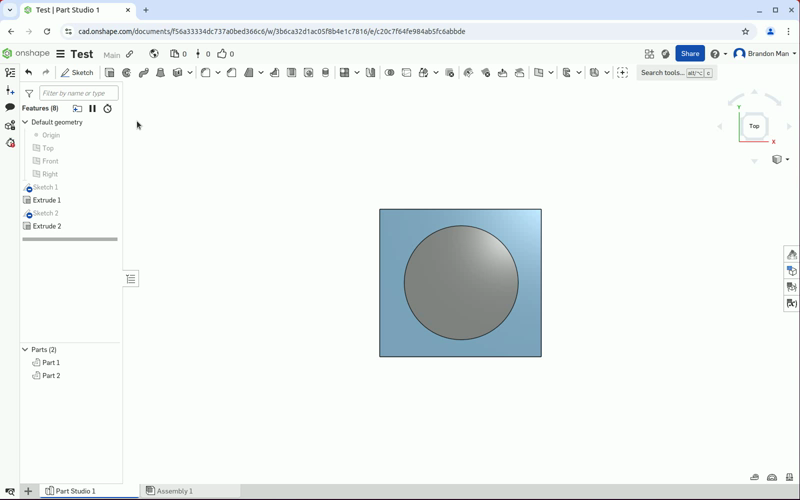
key(shift+h)
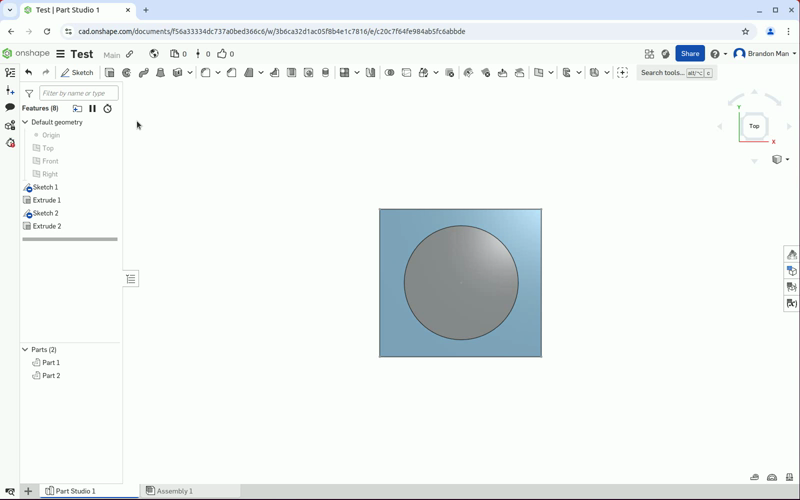
key(shift+7)
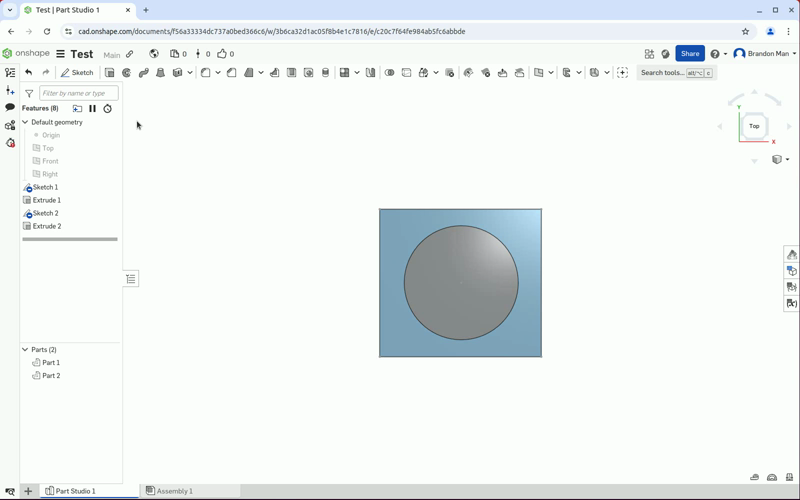
key(up, 3)
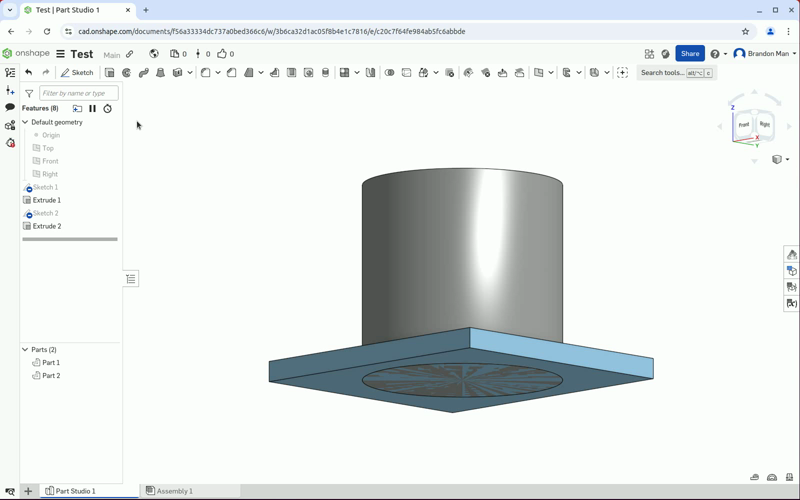
key(left, 3)
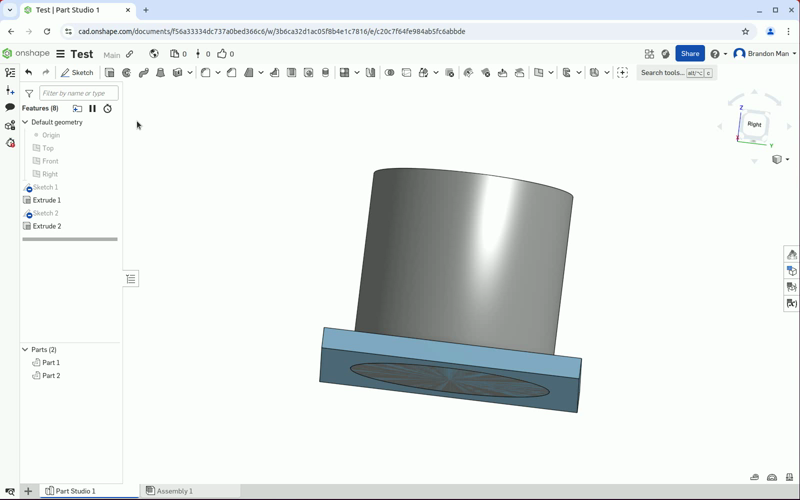
key(right, 3)
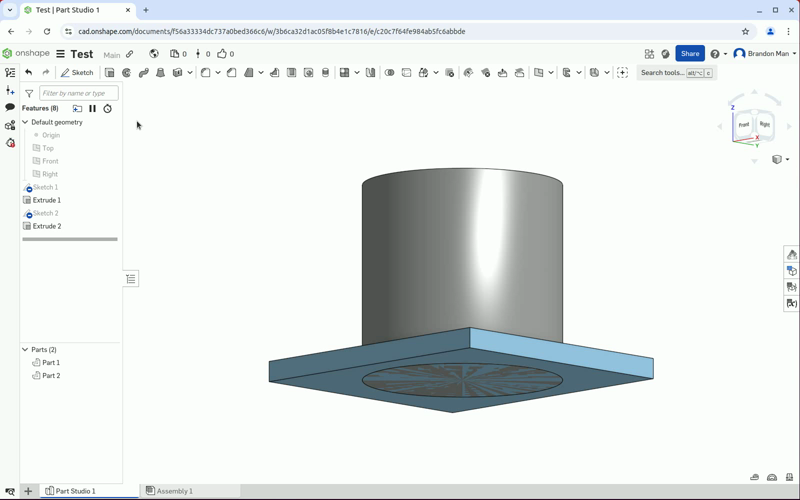
key(down, 3)
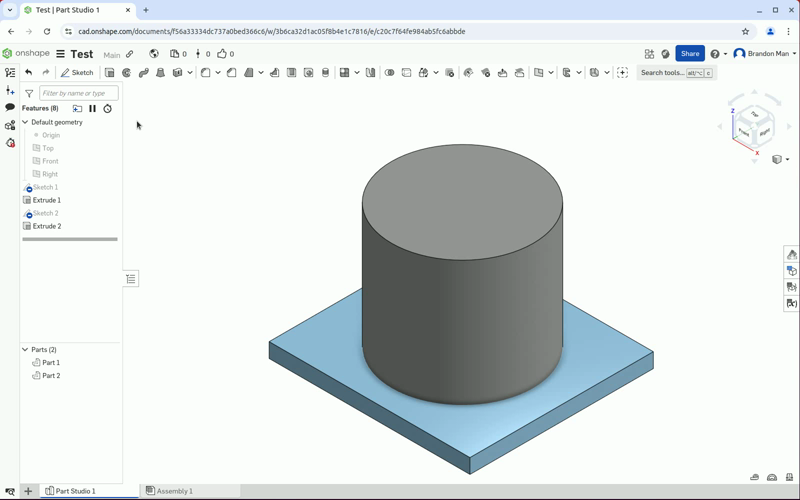
mouse_move(73, 189)
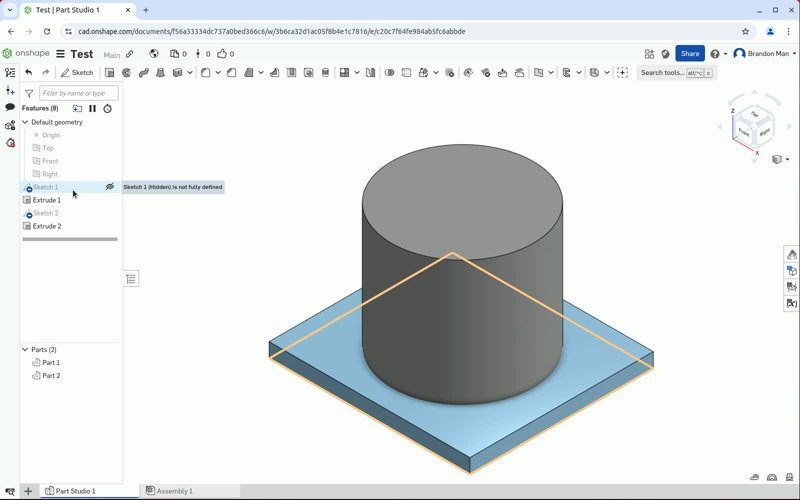
click(73, 189)